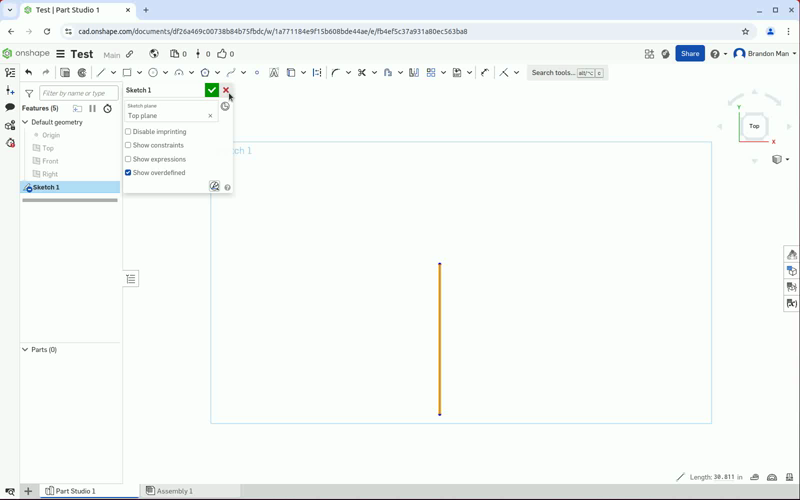
key(shift+h)
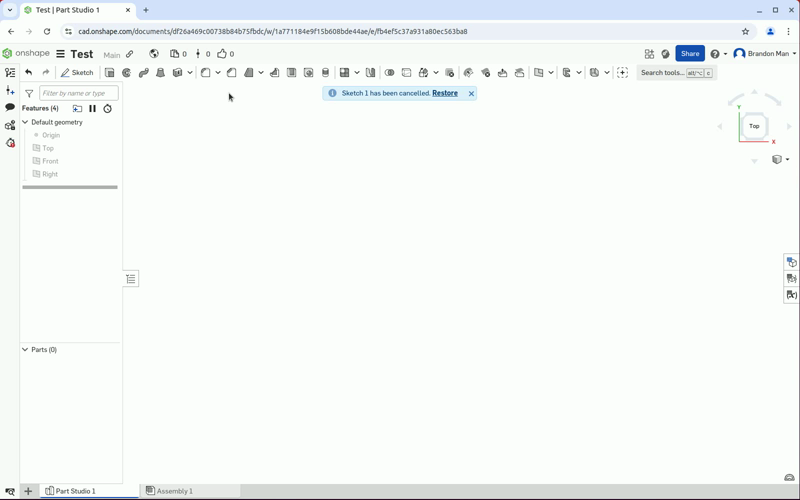
mouse_move(73, 352)
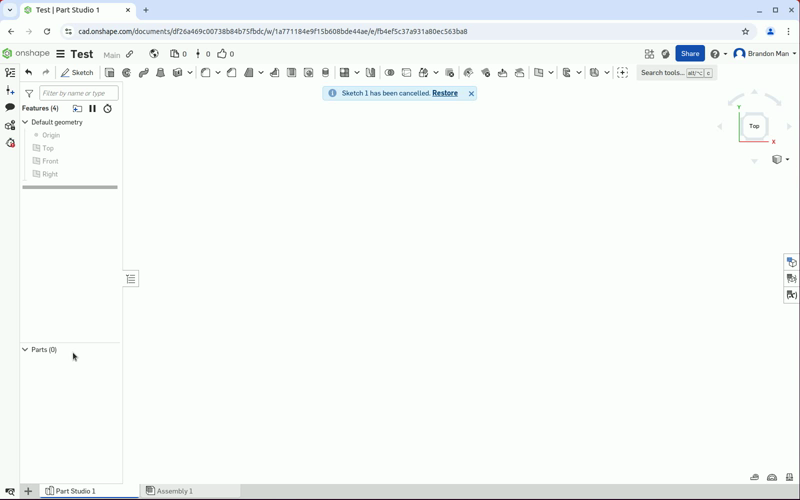
key(y)
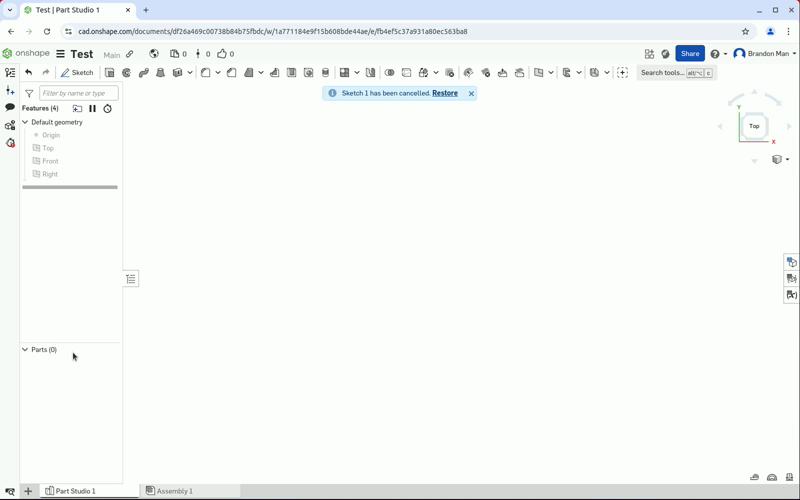
key(shift+p)
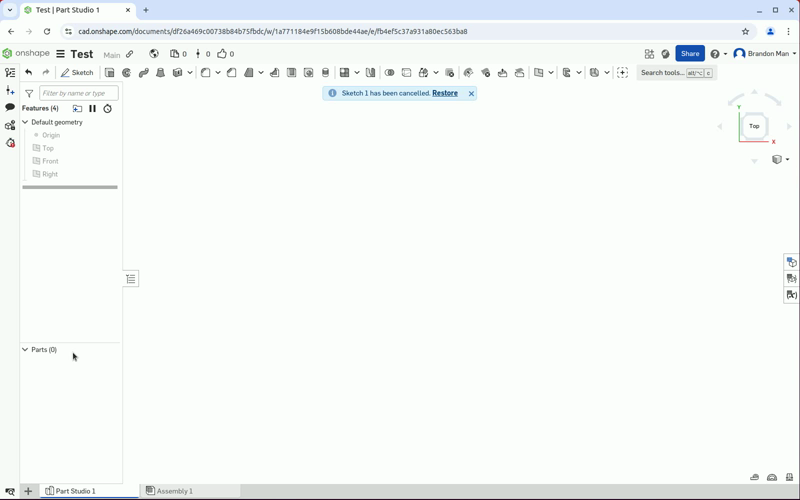
key(space)
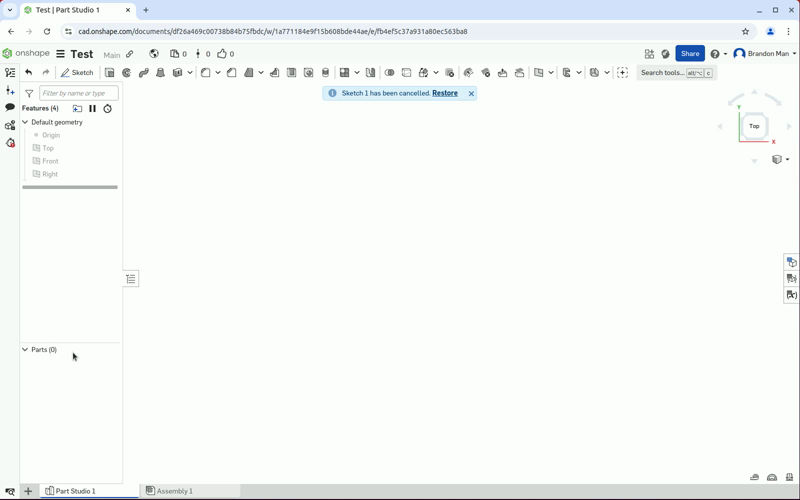
key_down(shift)
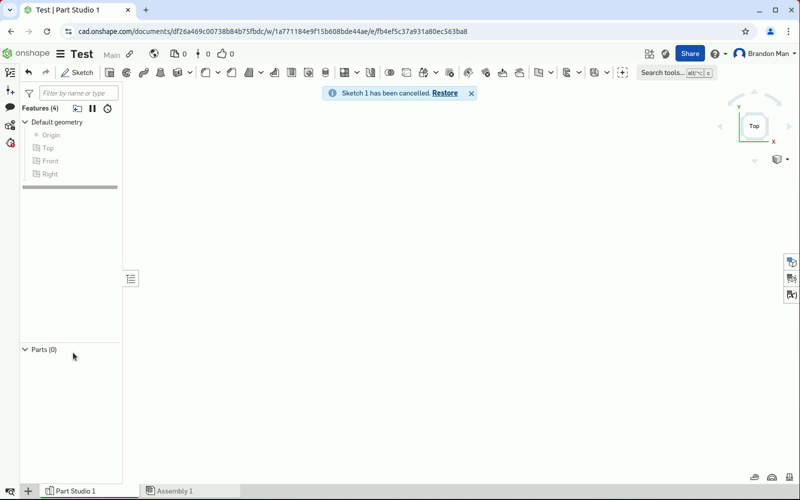
key(up)
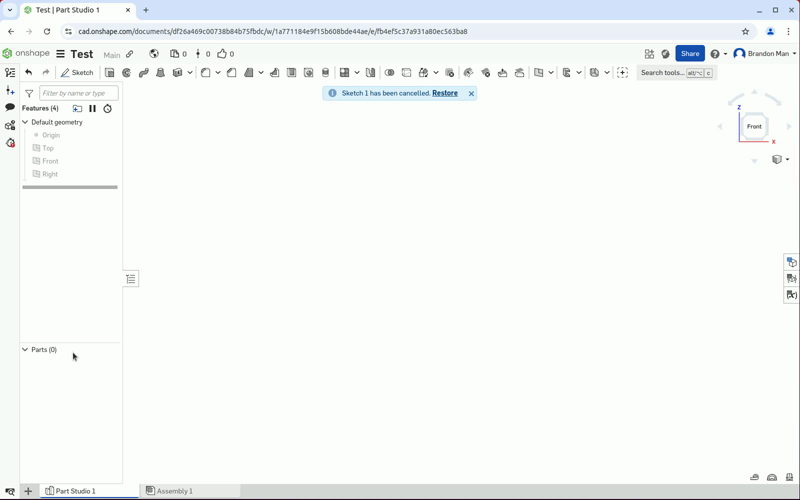
key_up(shift)
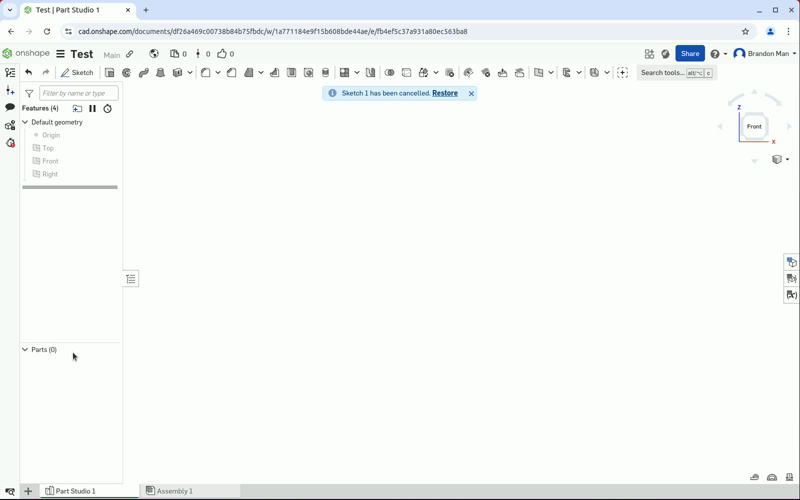
mouse_move(73, 352)
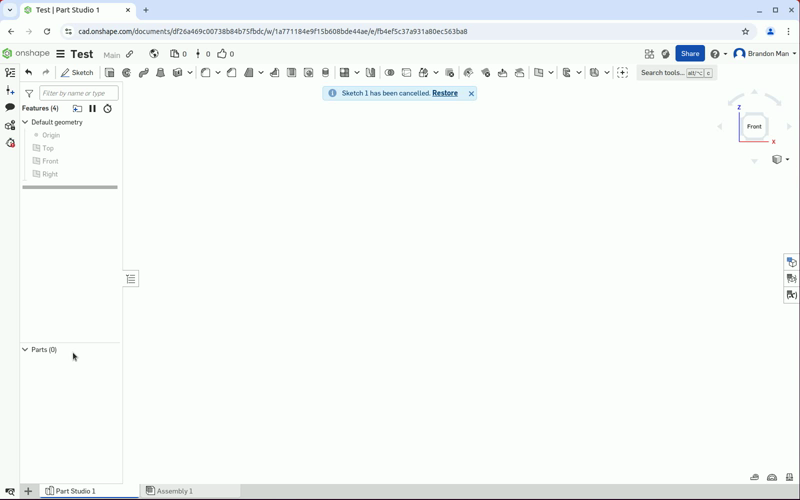
key(shift+y)
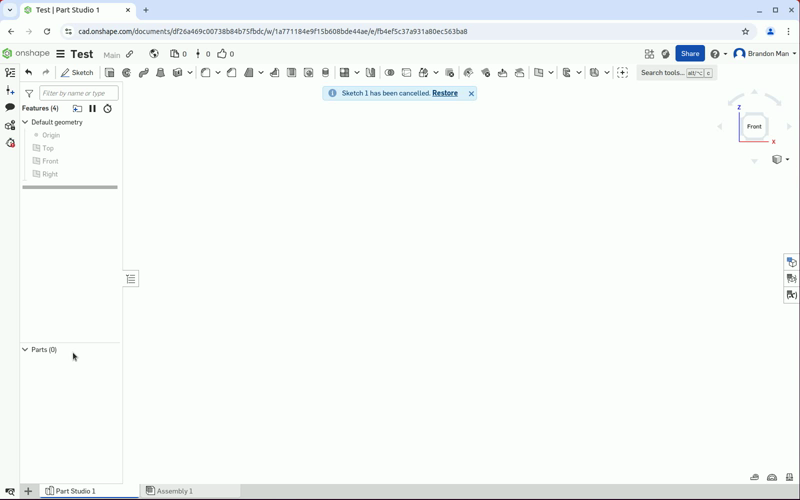
key(shift+s)
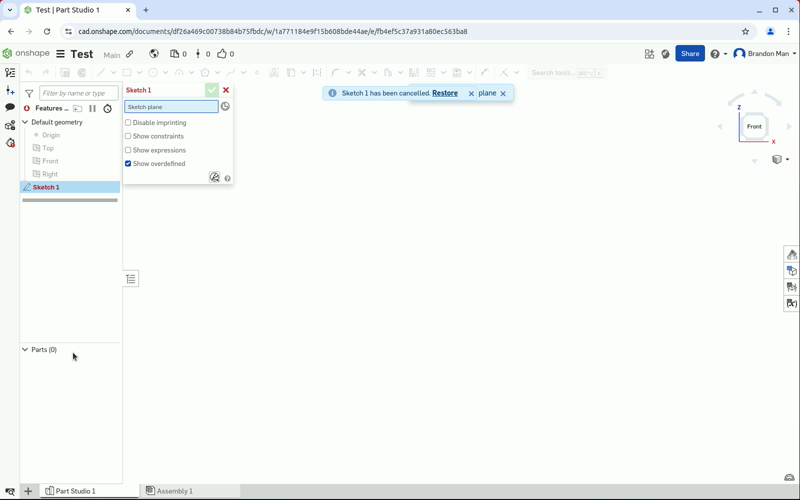
mouse_move(73, 163)
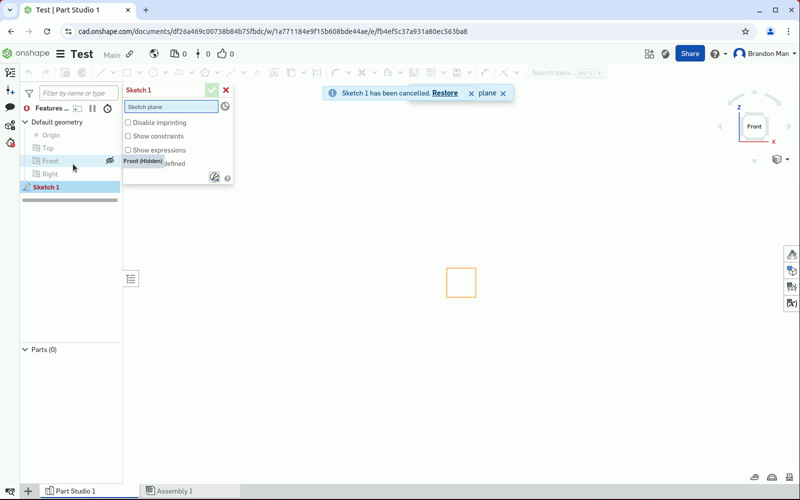
click(73, 163)
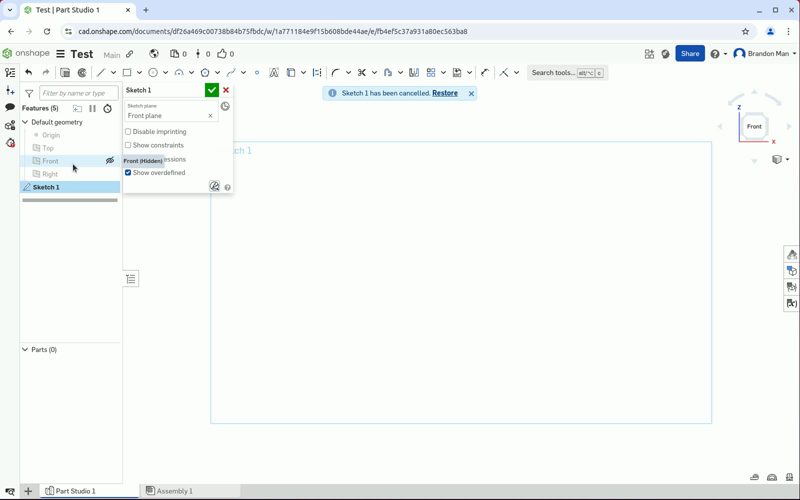
mouse_move(73, 352)
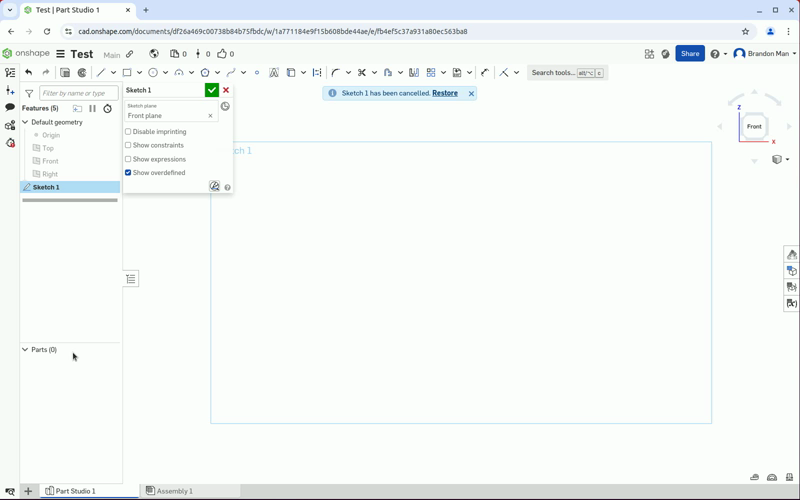
key(y)
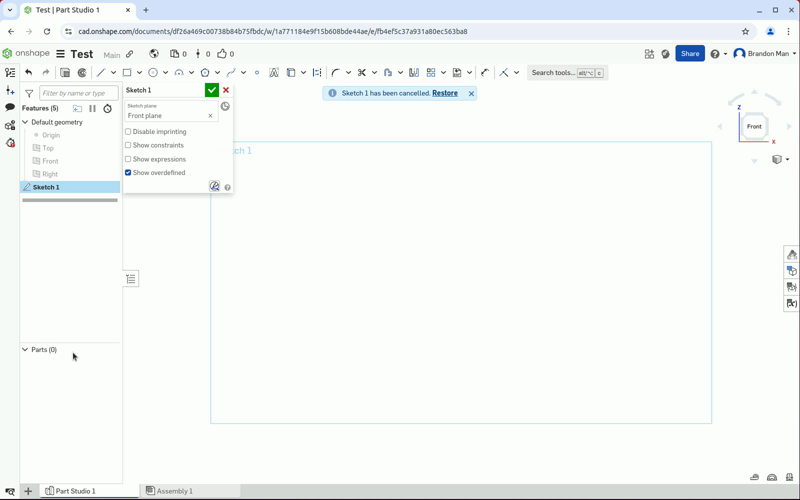
key(c)
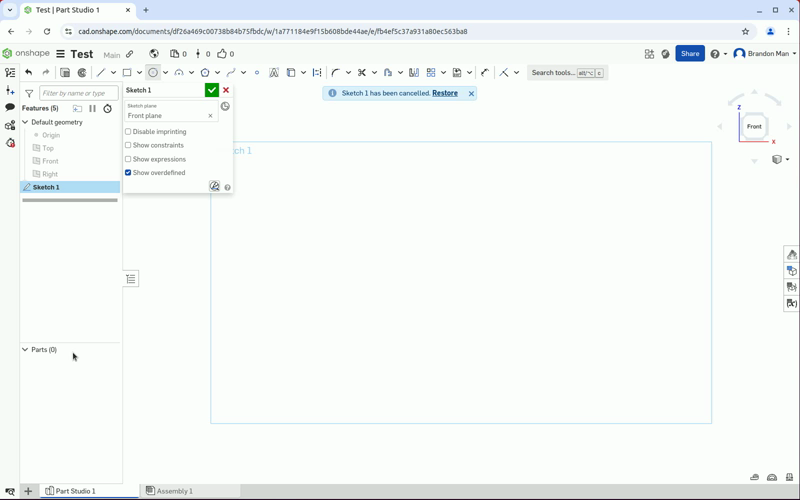
key_down(shift)
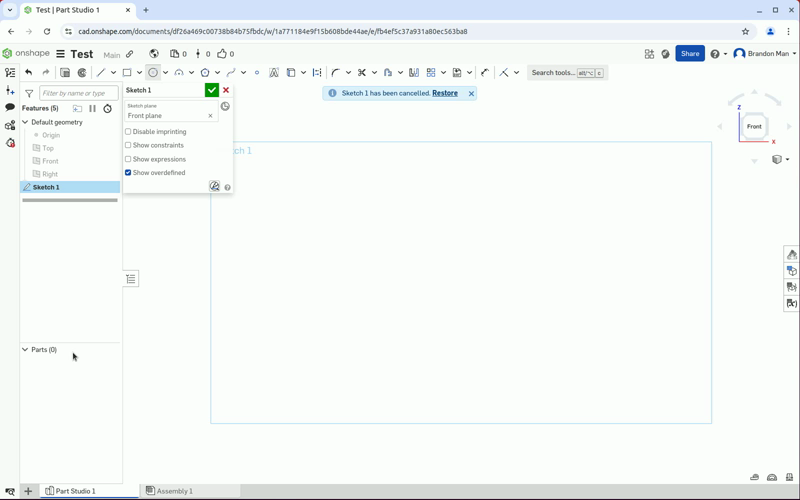
mouse_move(461, 282)
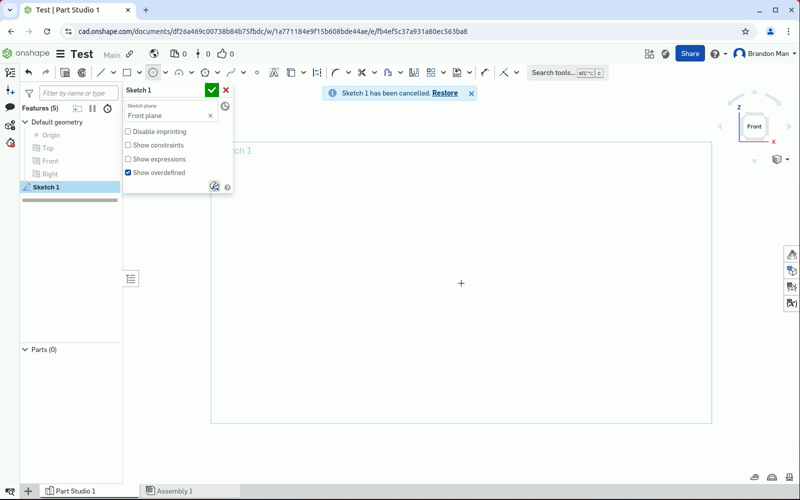
click(461, 282)
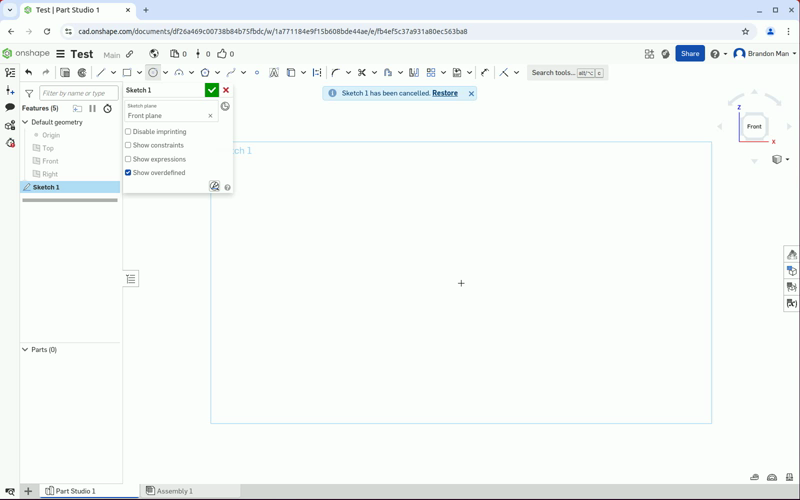
key_up(shift)
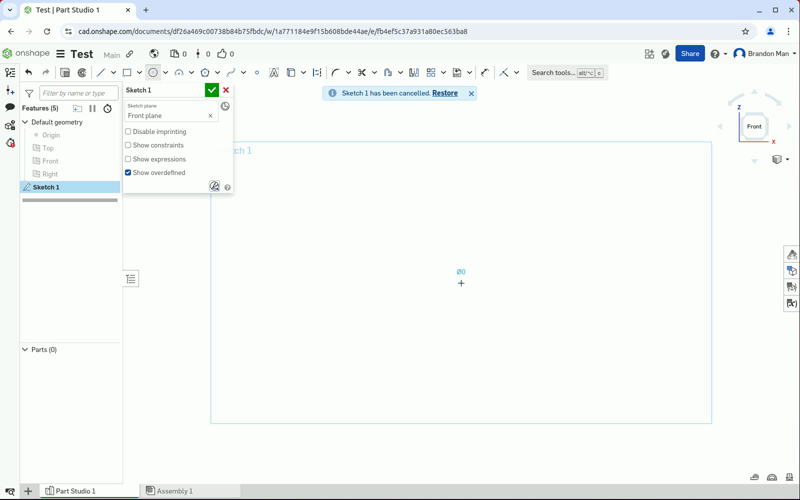
mouse_move(574, 282)
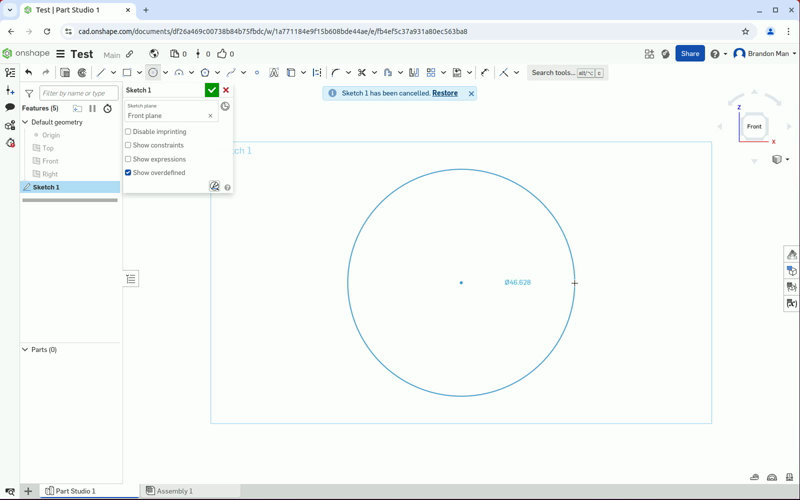
click(574, 282)
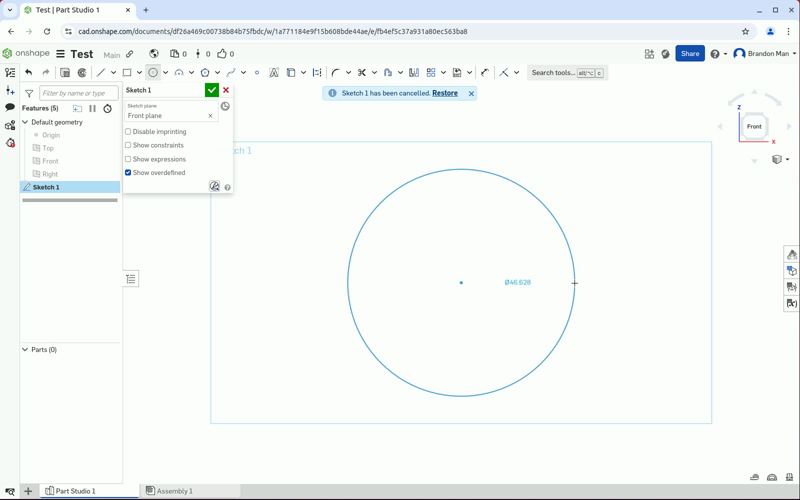
key(esc)
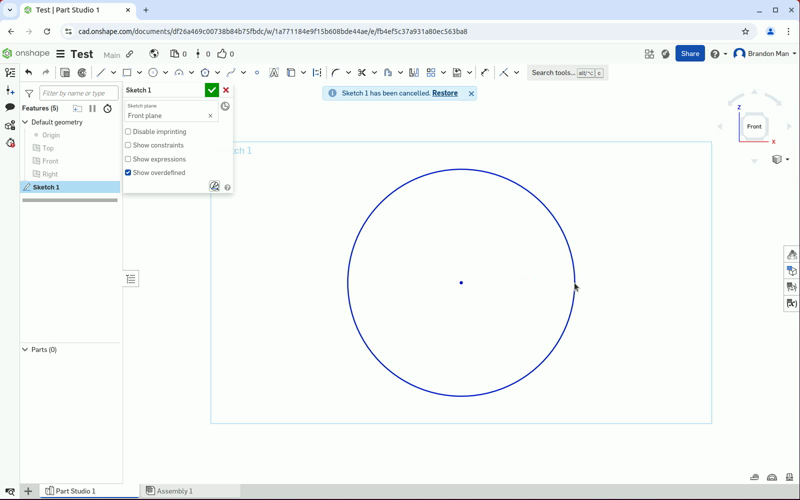
mouse_move(476, 326)
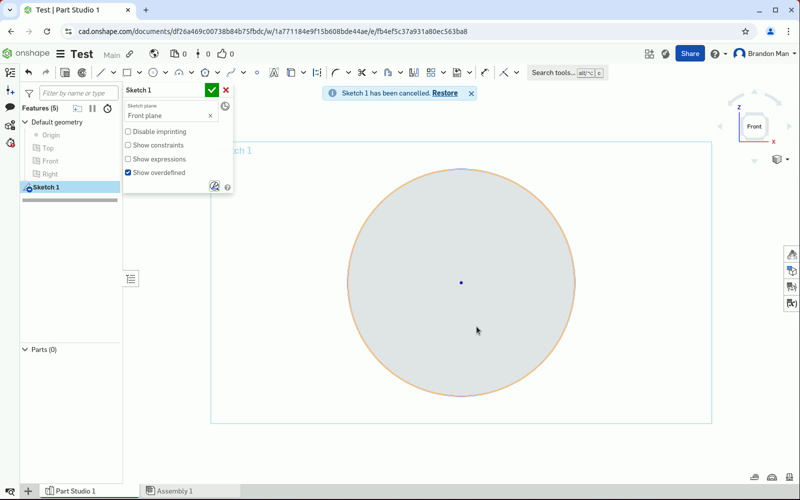
click(476, 326)
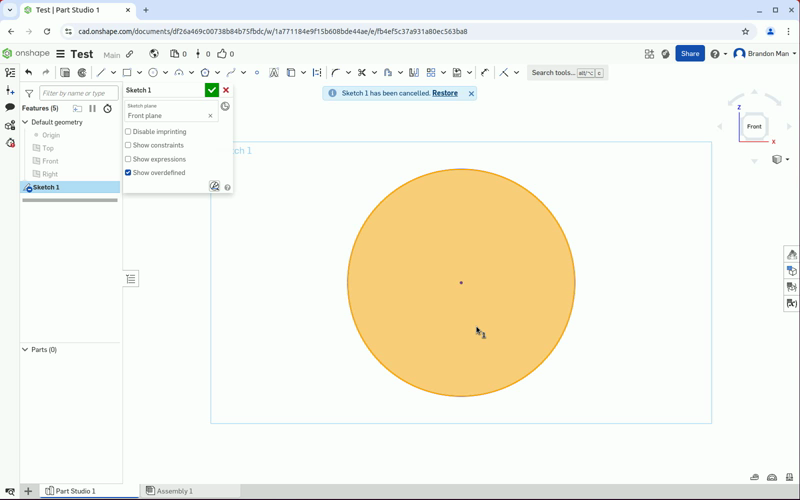
mouse_move(73, 352)
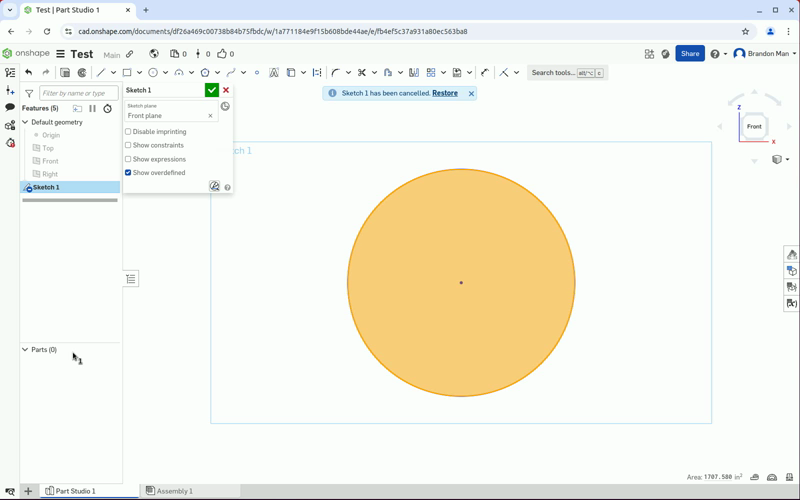
key(shift+y)
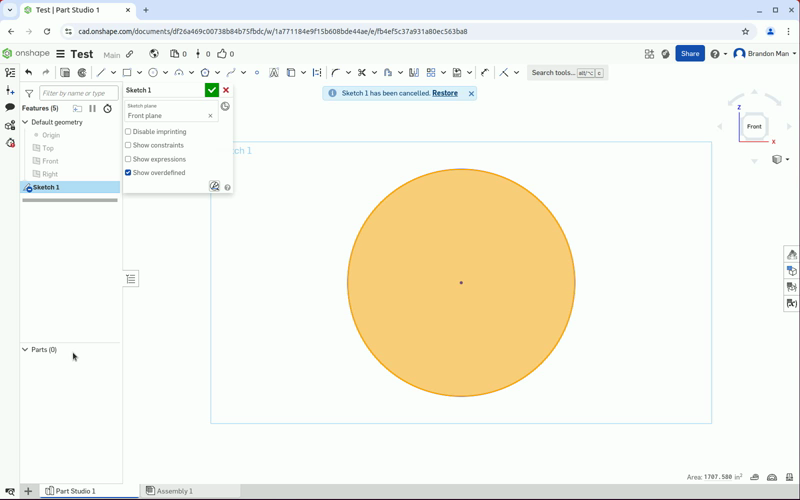
key(shift+e)
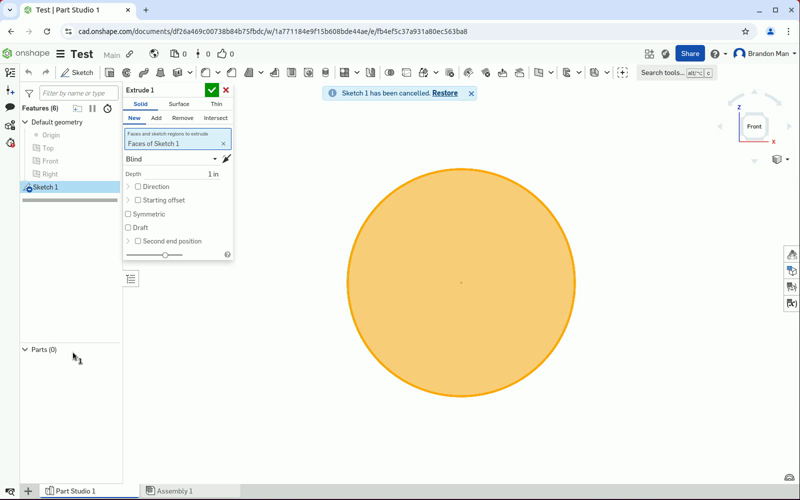
mouse_move(143, 106)
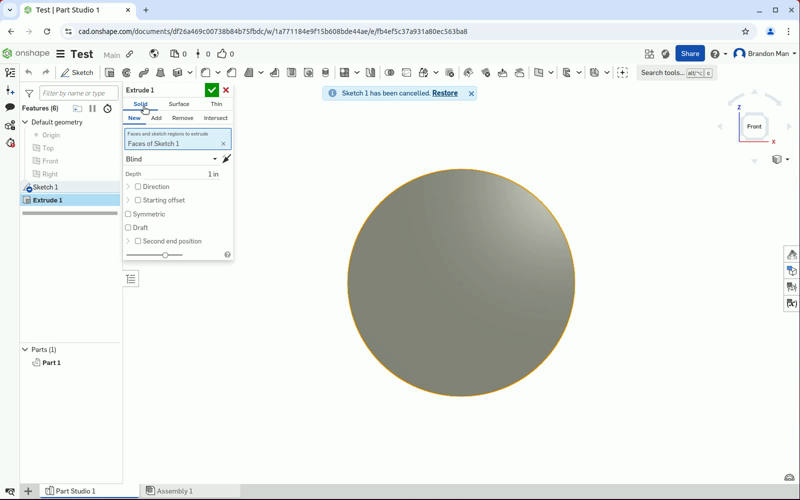
click(143, 106)
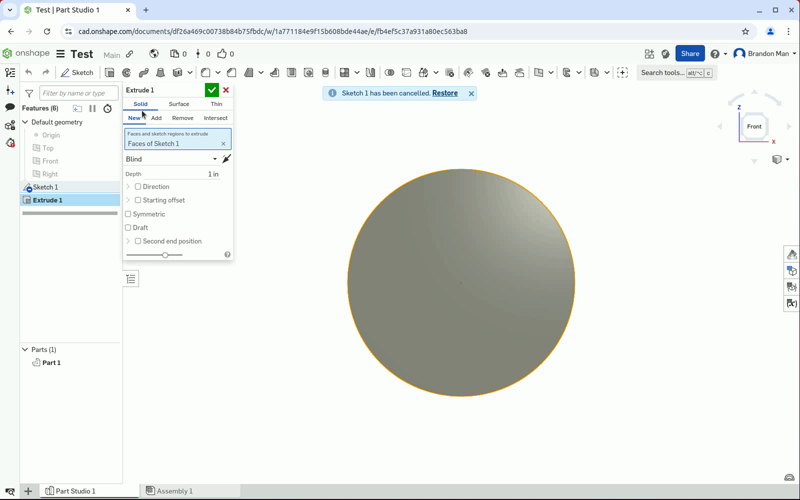
mouse_move(137, 120)
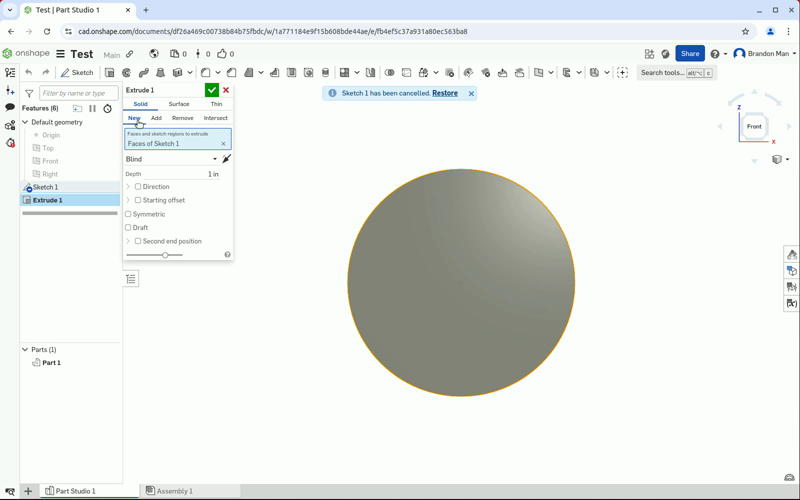
click(137, 120)
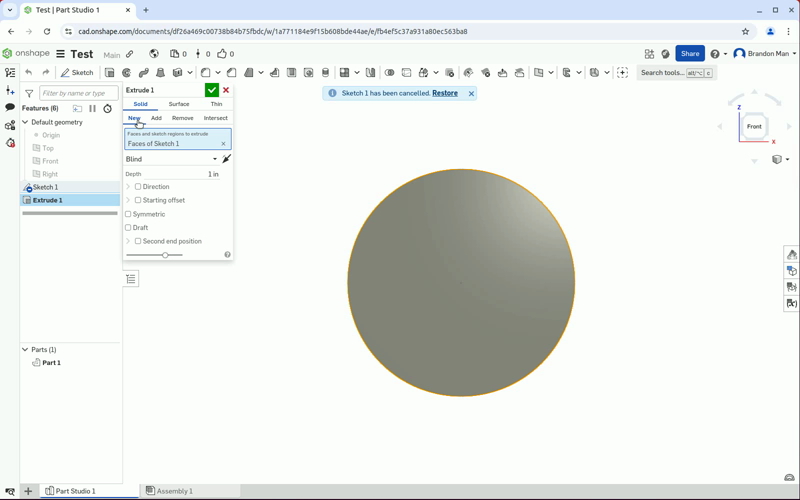
key(tab, 4)
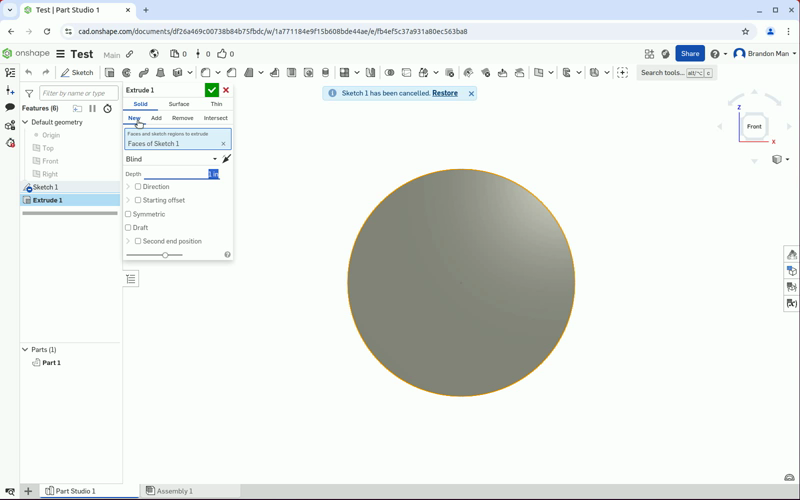
text(17.331)
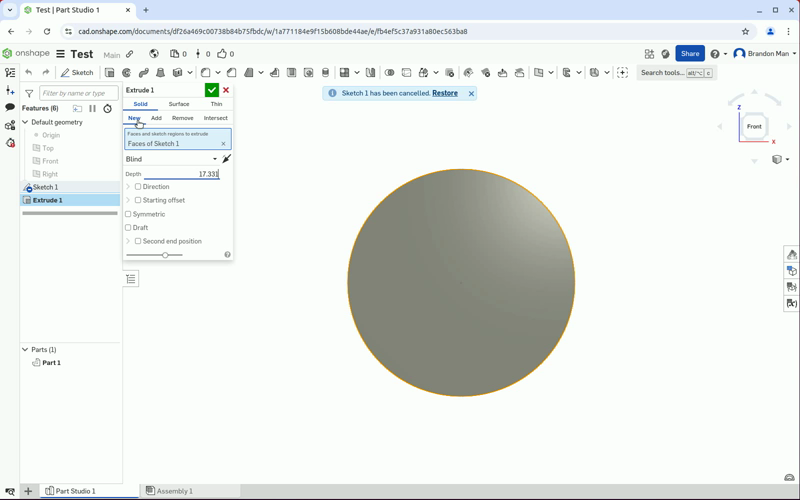
key(enter)
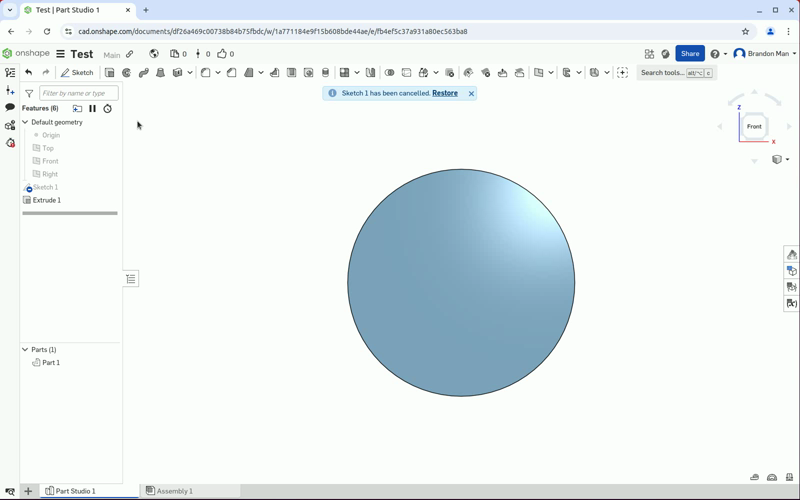
key(shift+h)
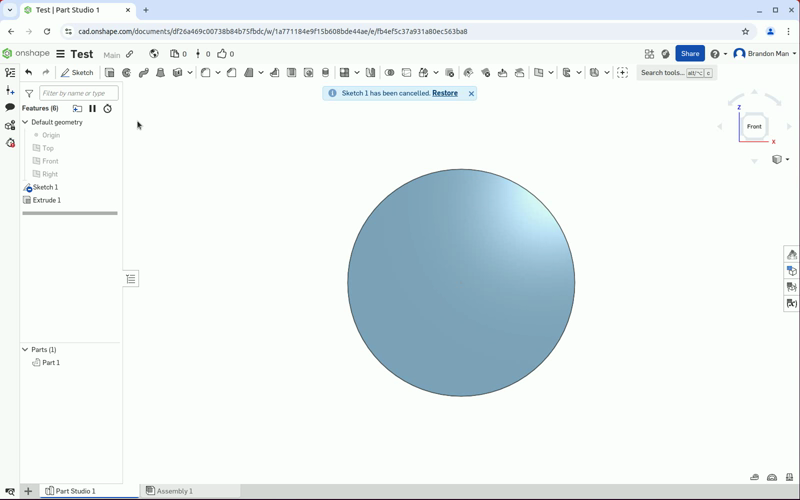
key(shift+h)
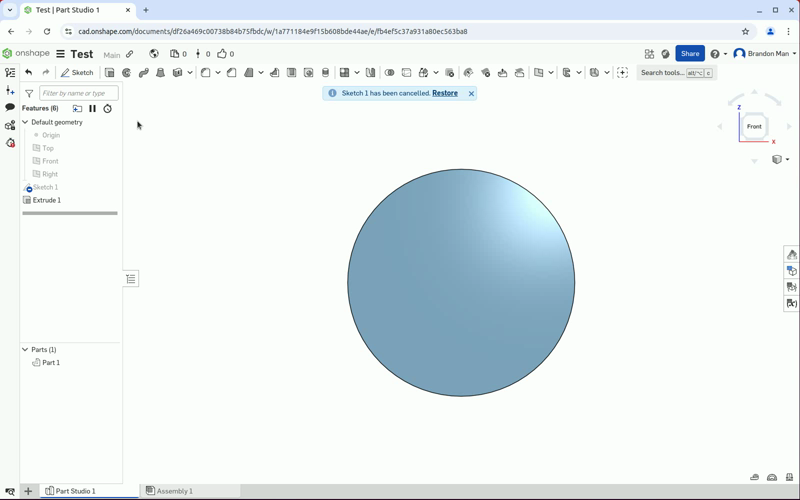
mouse_move(73, 189)
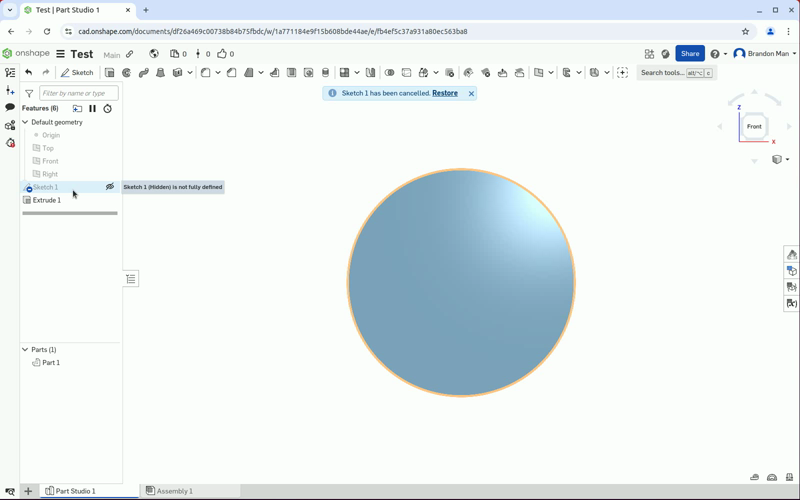
click(73, 189)
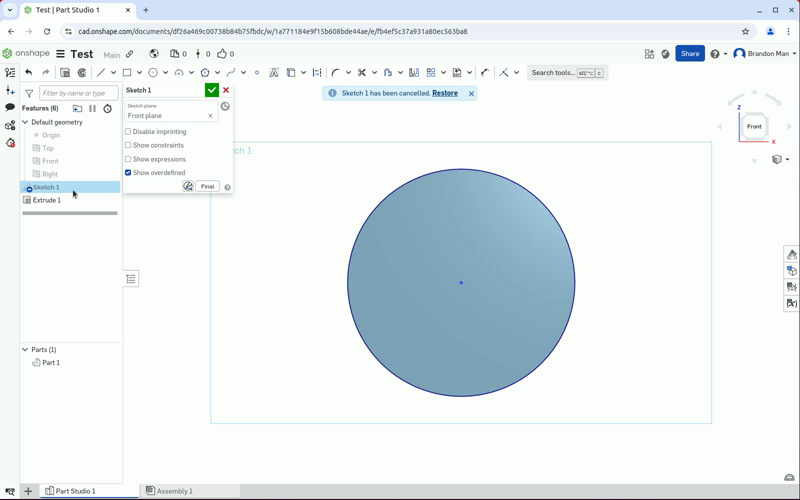
mouse_move(229, 92)
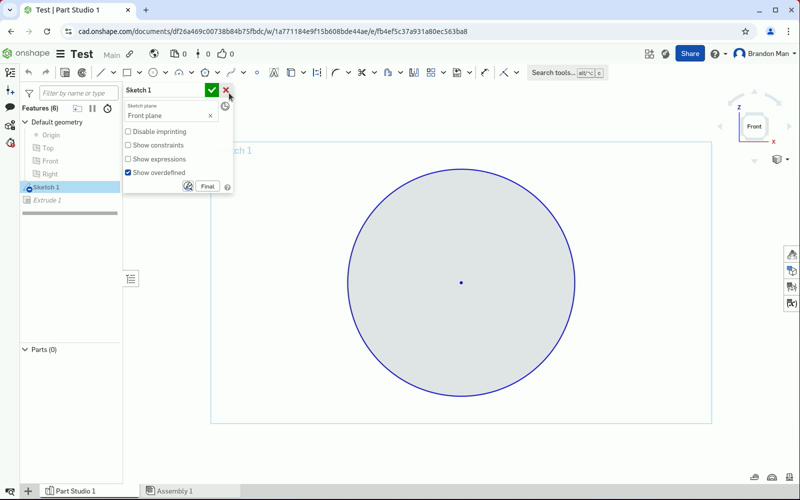
click(229, 92)
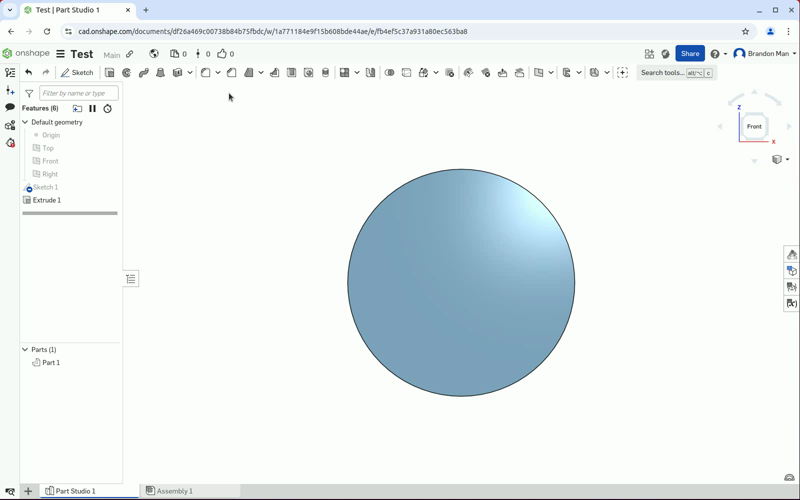
mouse_move(541, 75)
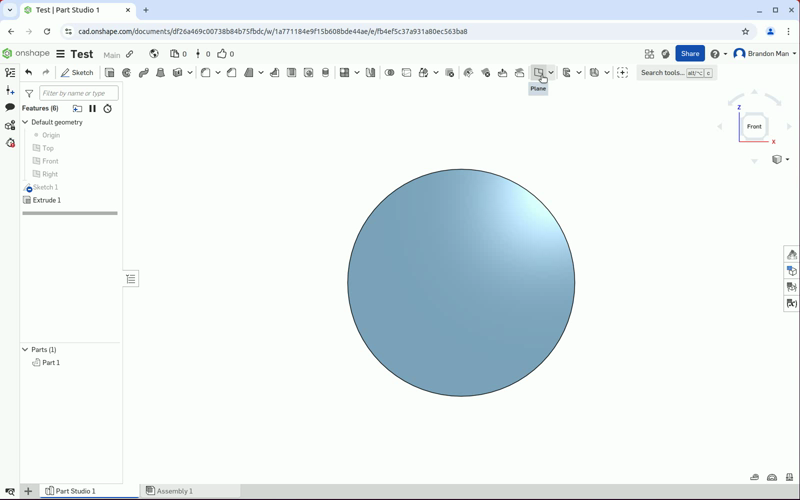
click(541, 75)
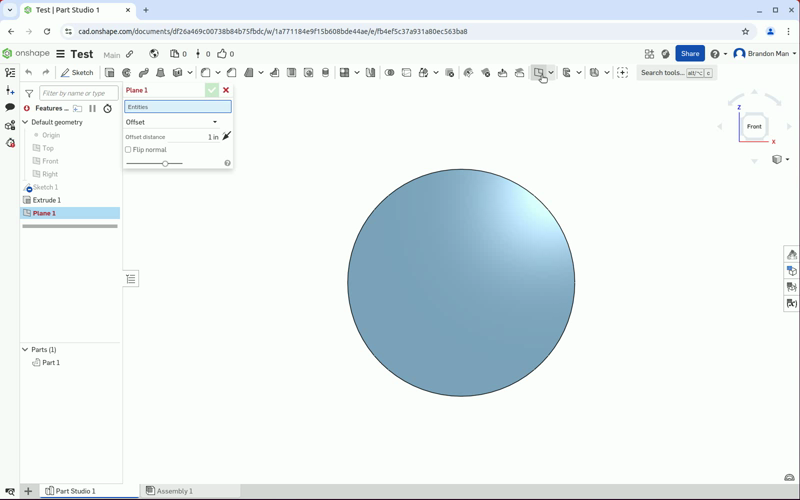
mouse_move(73, 163)
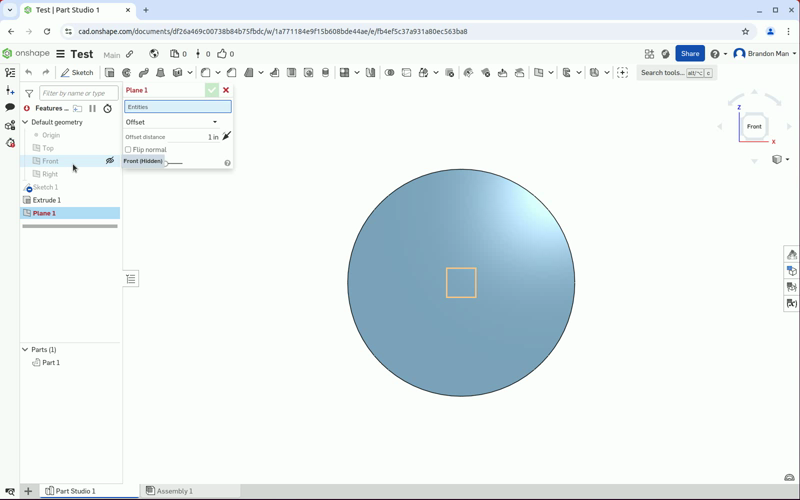
click(73, 163)
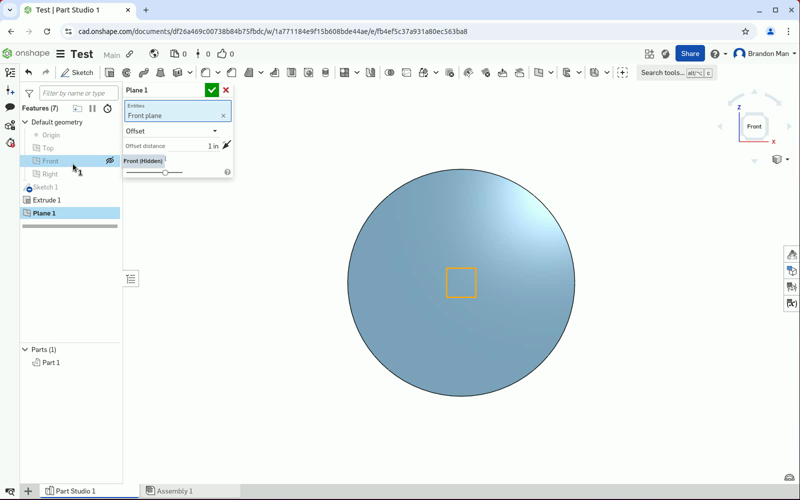
key(tab, 2)
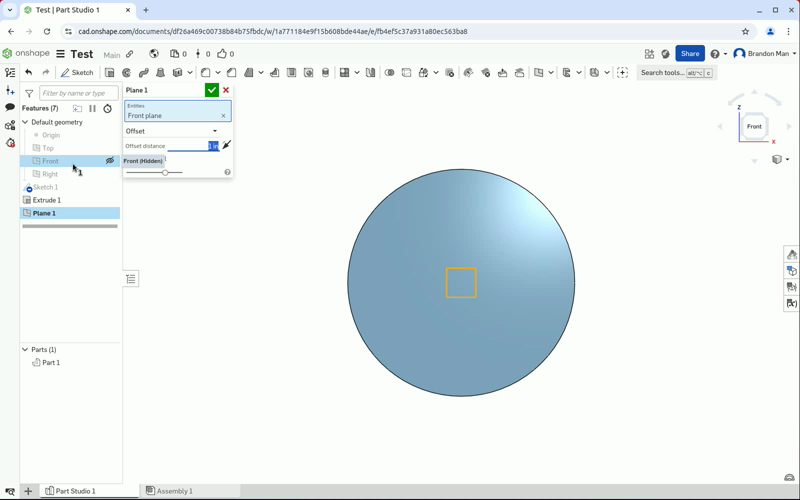
text(17.316)
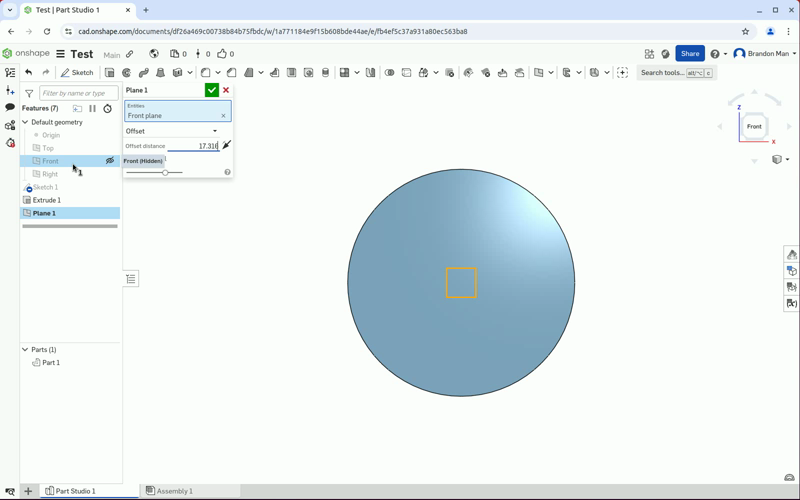
key(enter, 2)
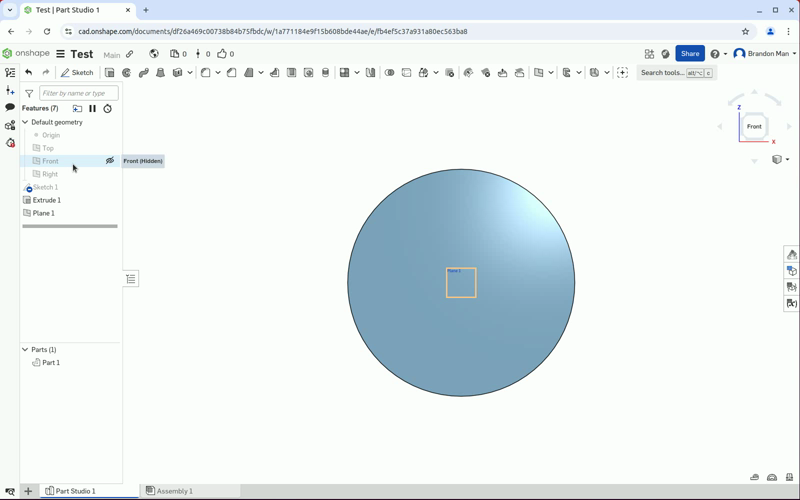
key(shift+s)
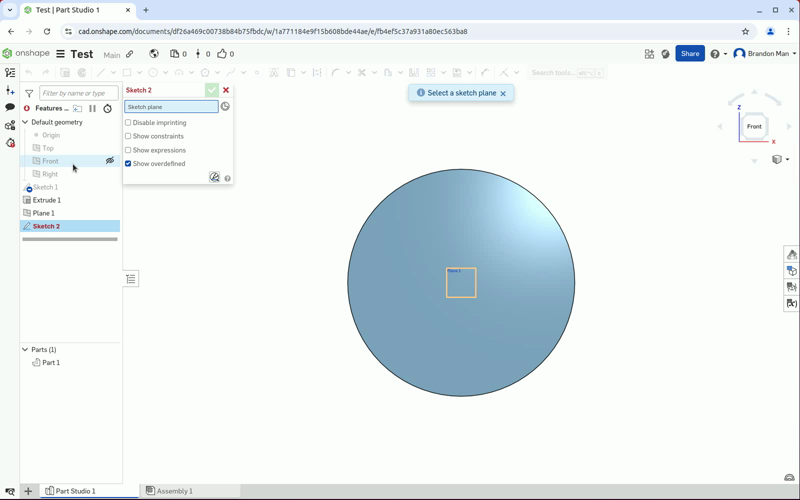
mouse_move(73, 215)
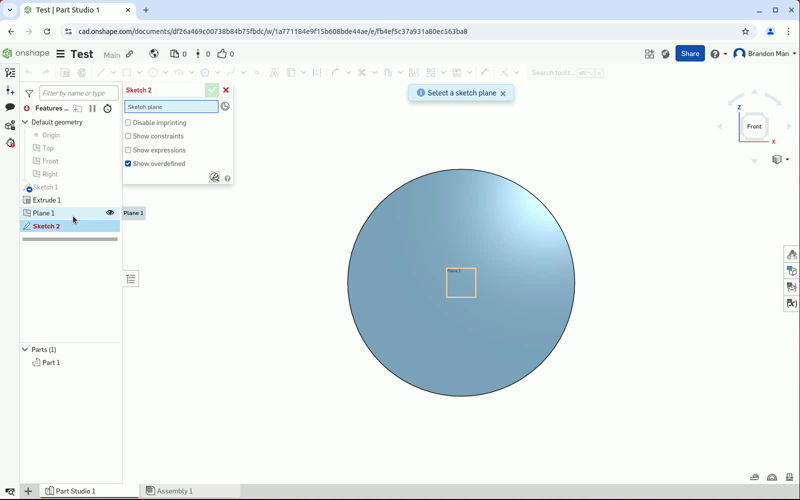
click(73, 215)
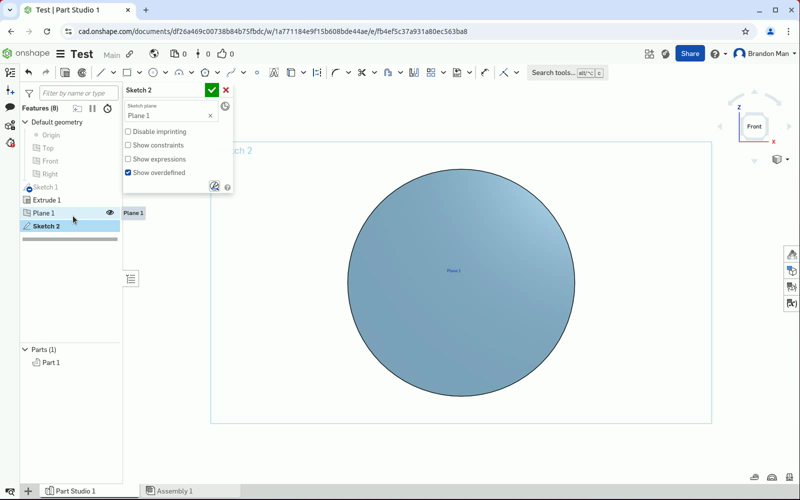
mouse_move(73, 352)
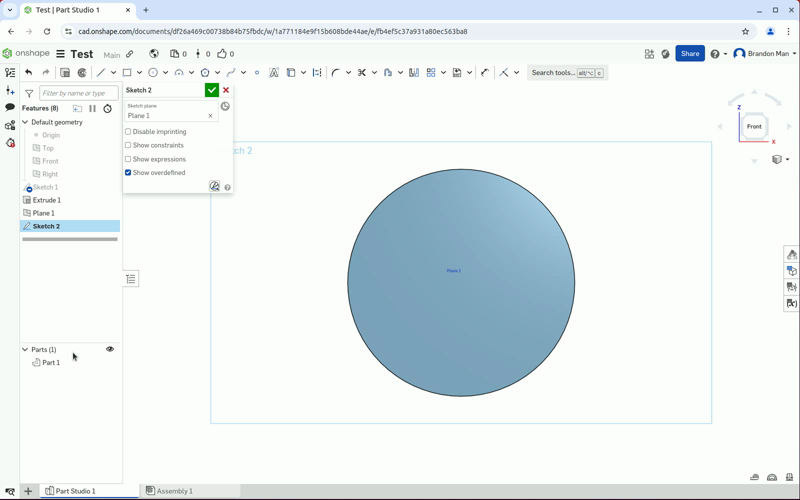
key(y)
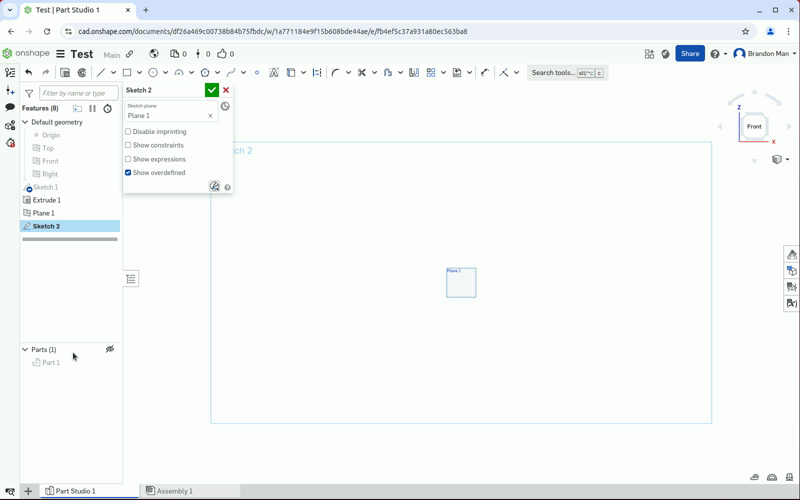
key(c)
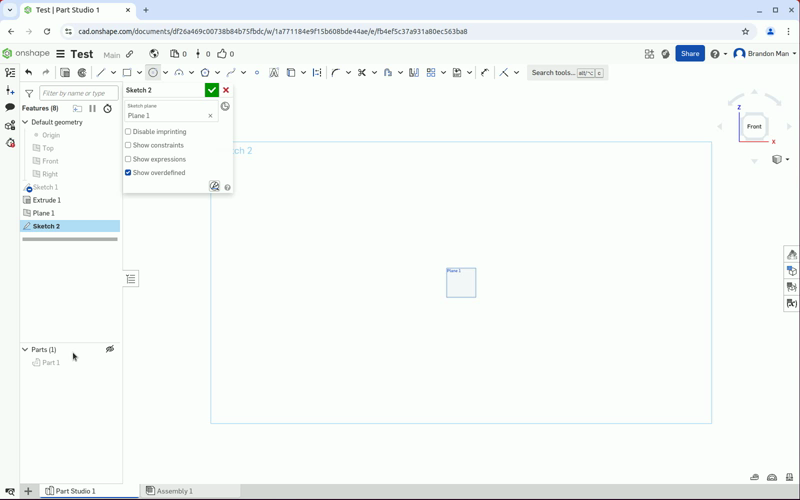
key_down(shift)
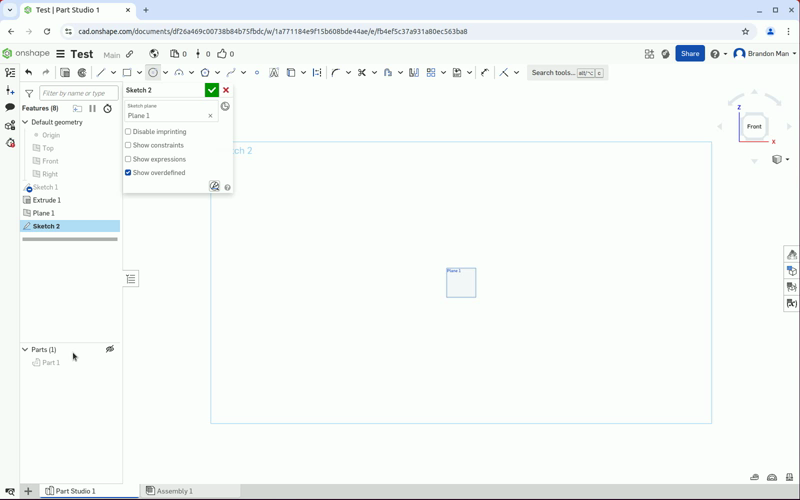
mouse_move(461, 282)
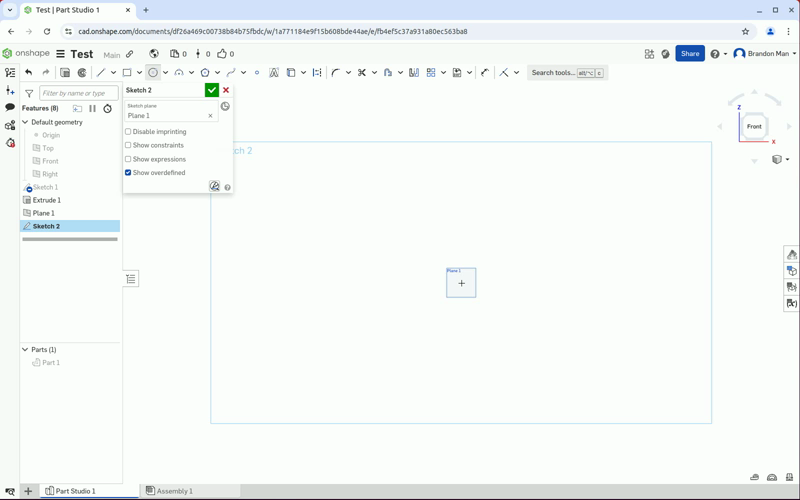
click(461, 282)
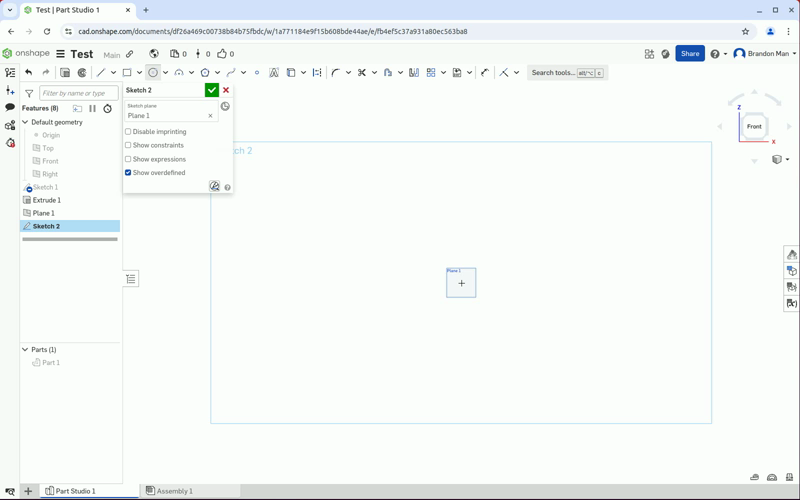
key_up(shift)
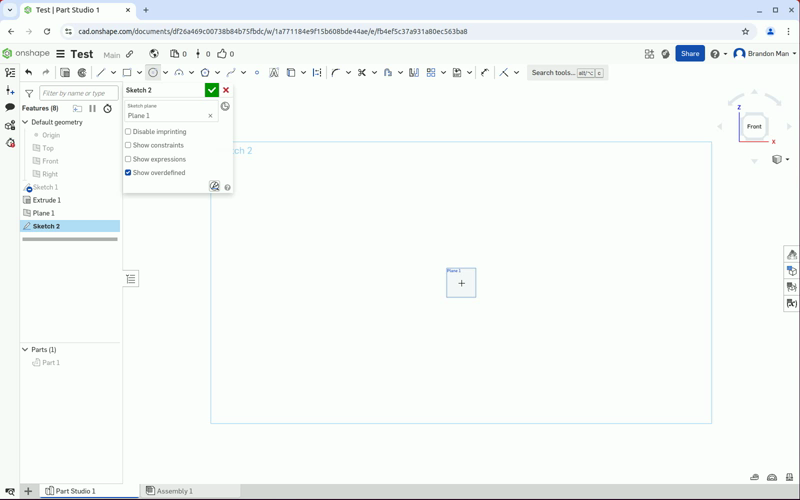
mouse_move(510, 282)
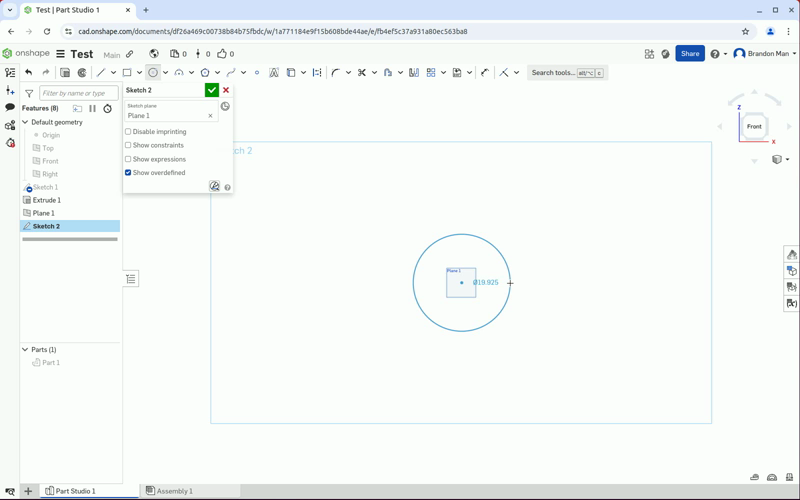
click(510, 282)
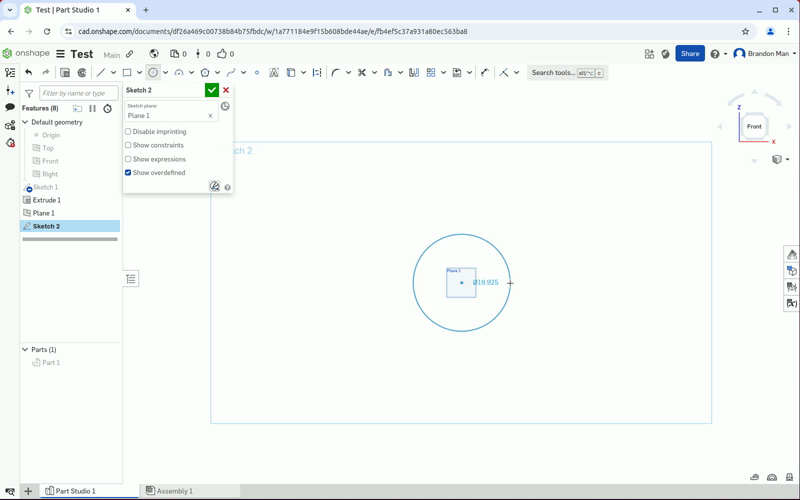
key(esc)
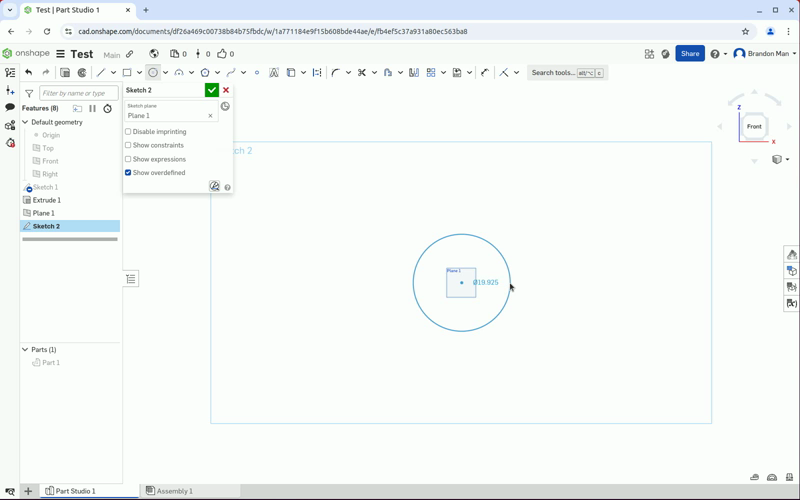
mouse_move(494, 296)
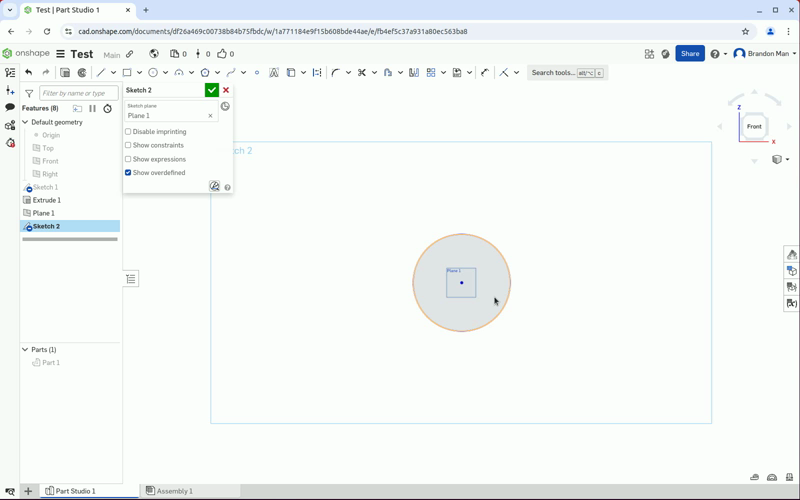
click(494, 296)
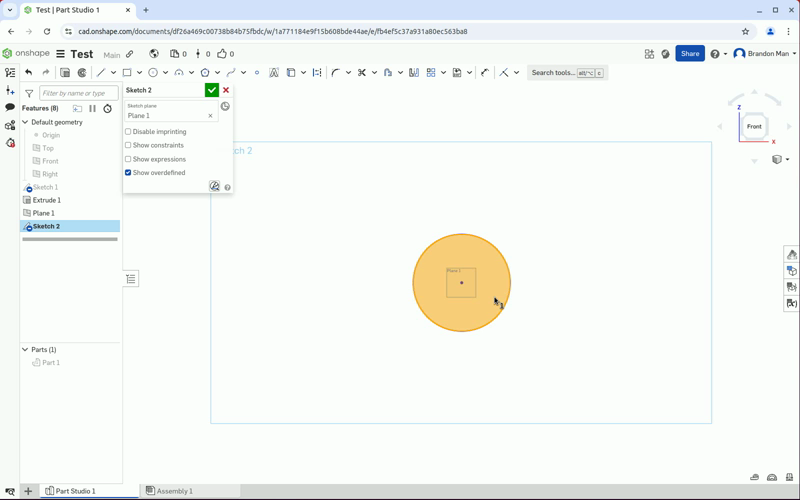
mouse_move(73, 352)
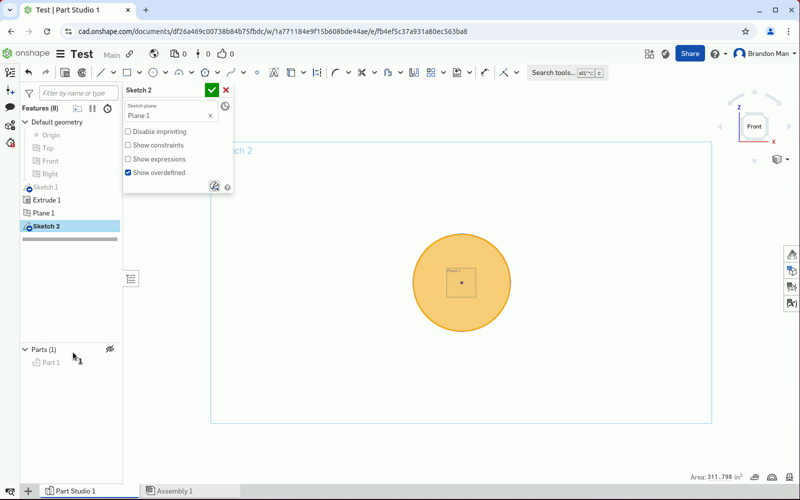
key(shift+y)
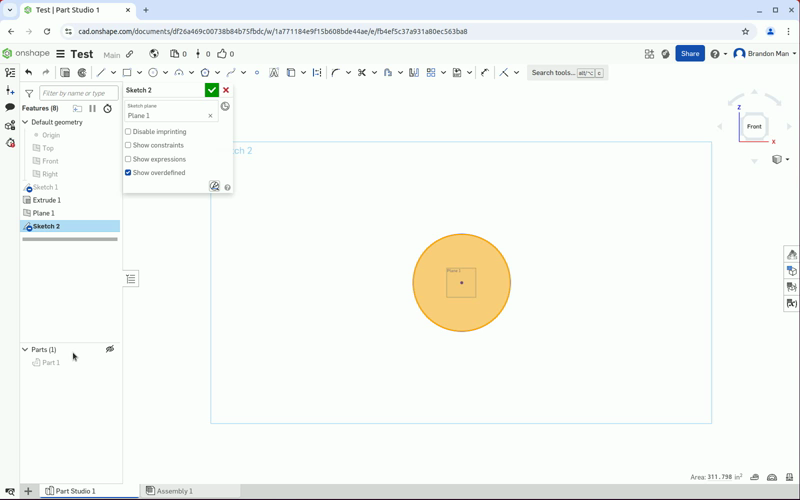
key(shift+e)
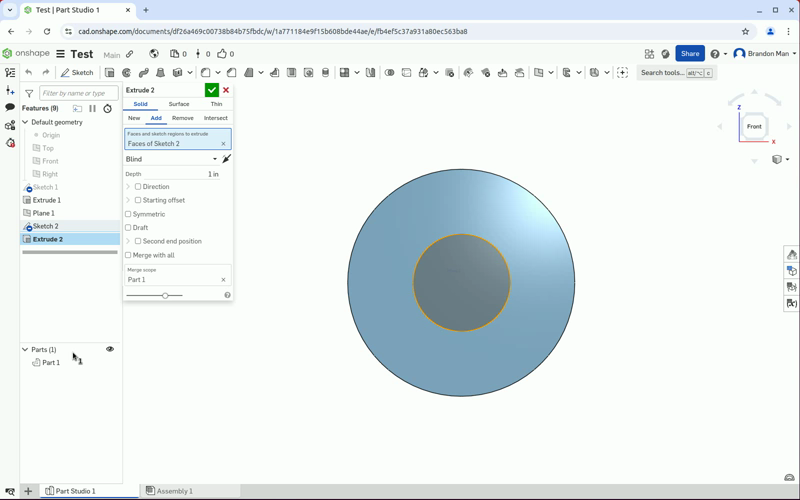
mouse_move(143, 106)
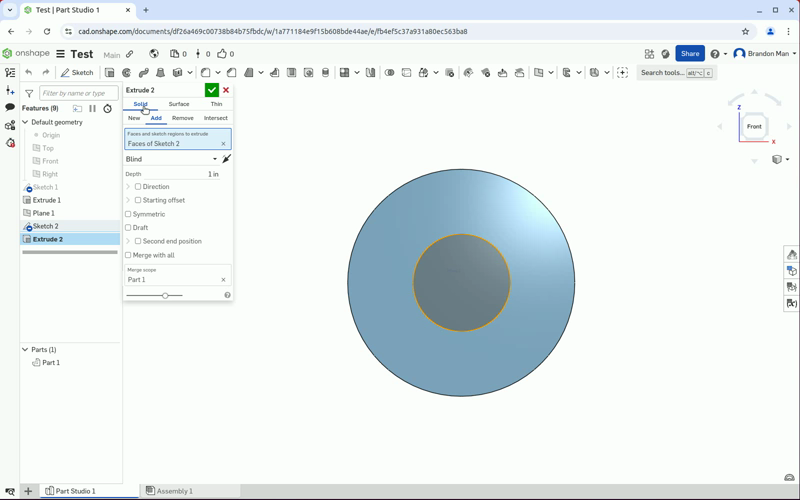
click(143, 106)
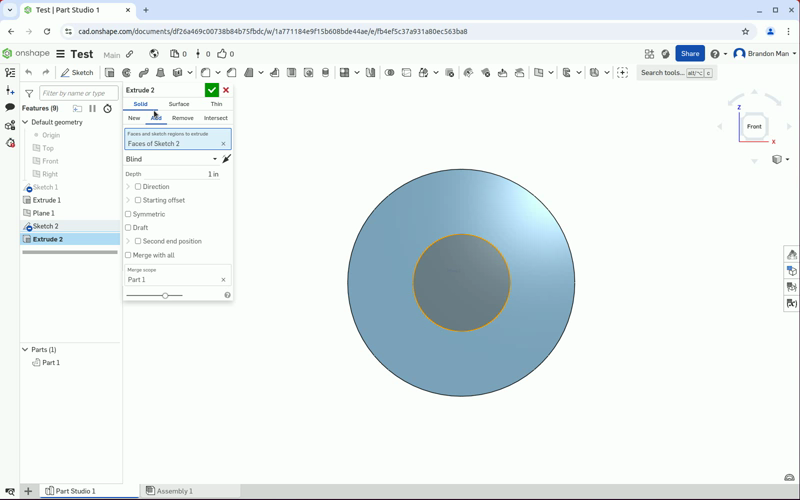
mouse_move(186, 120)
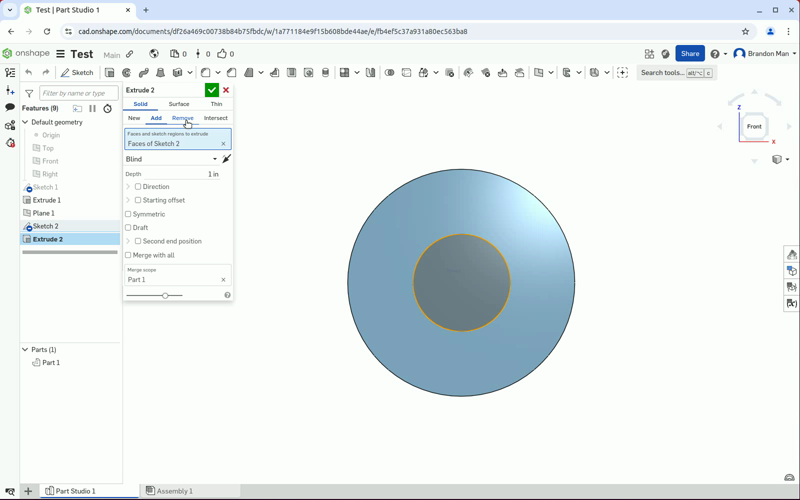
click(186, 120)
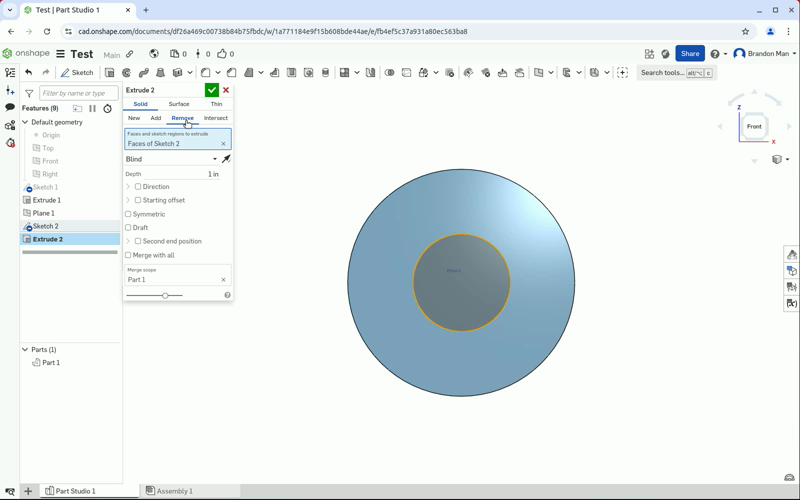
key(tab, 4)
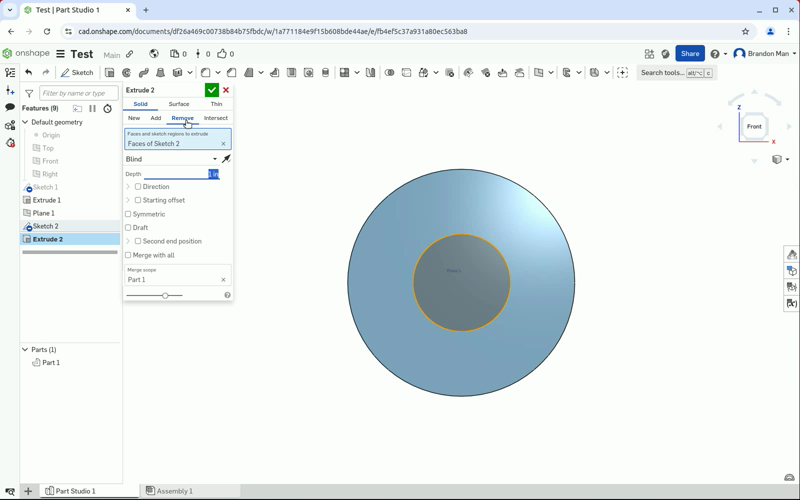
text(17.09)
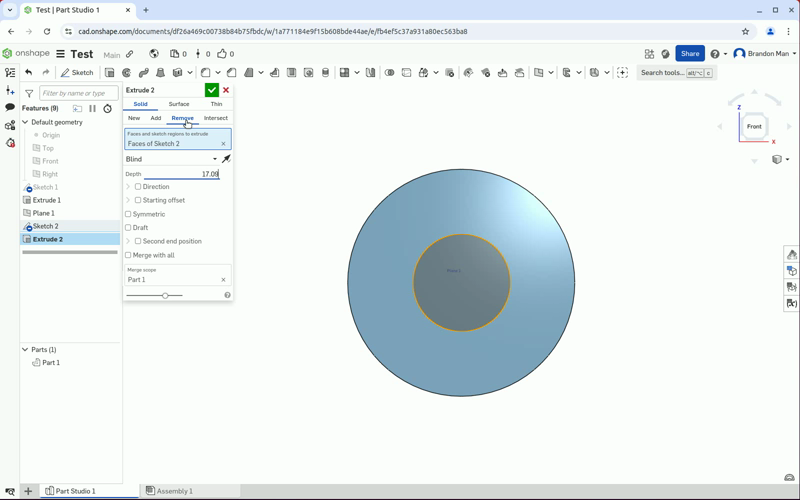
key(tab, 6)
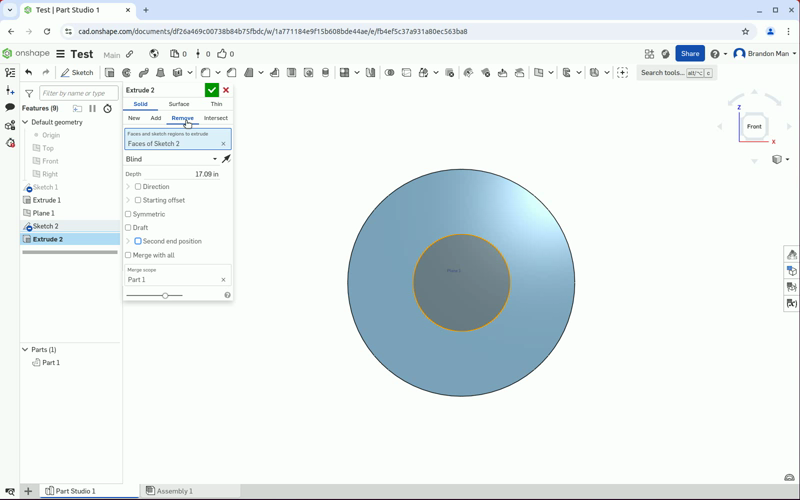
key(space)
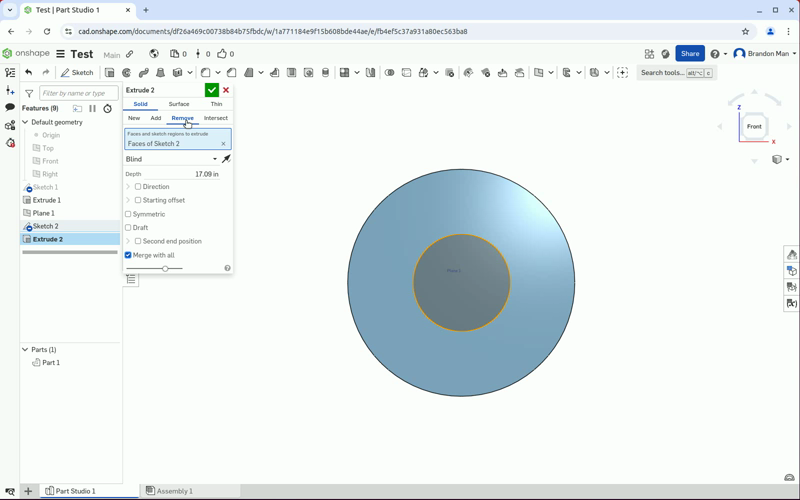
key(enter)
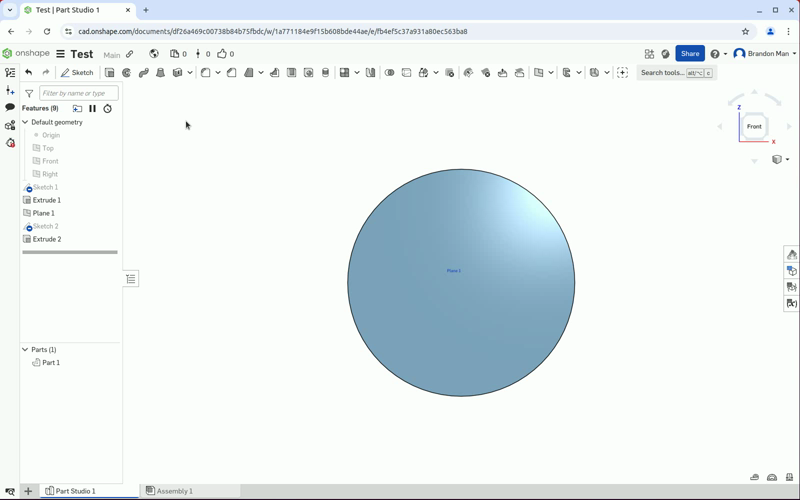
key(shift+h)
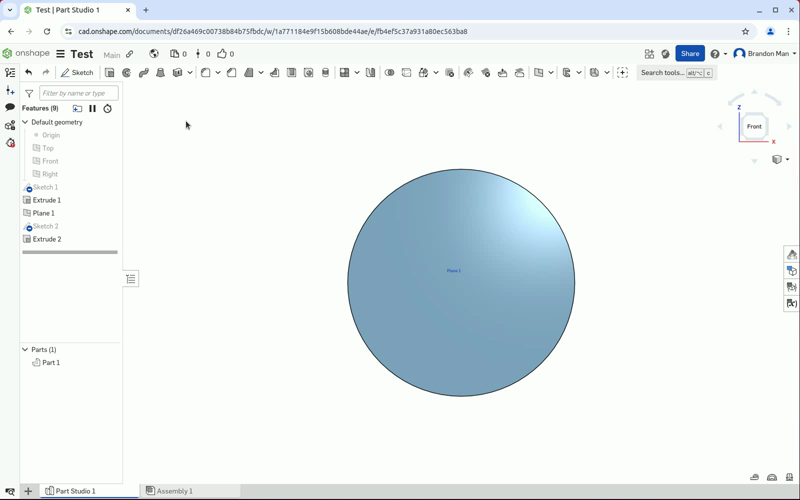
key(shift+h)
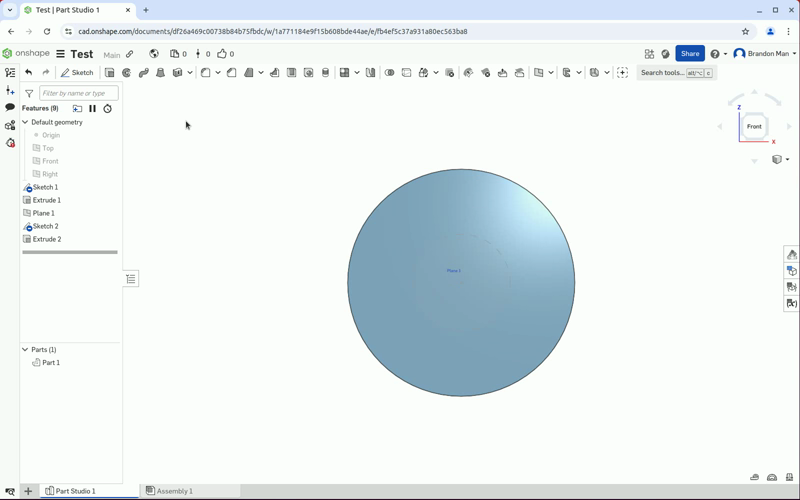
key(shift+7)
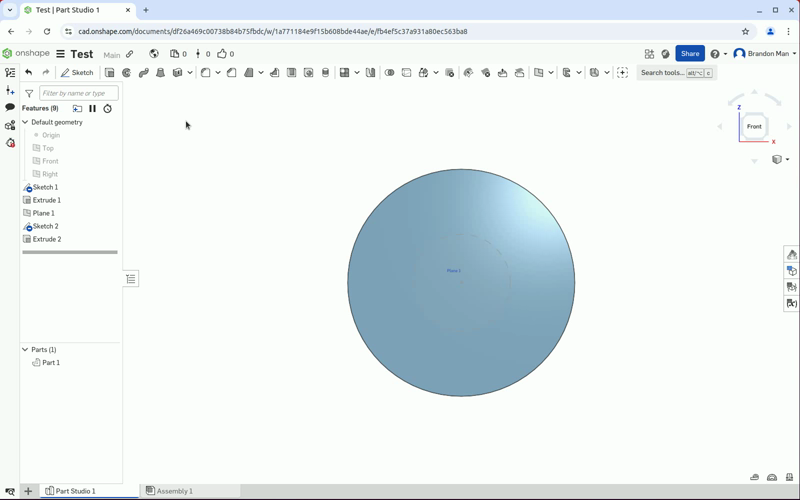
key(left, 2)
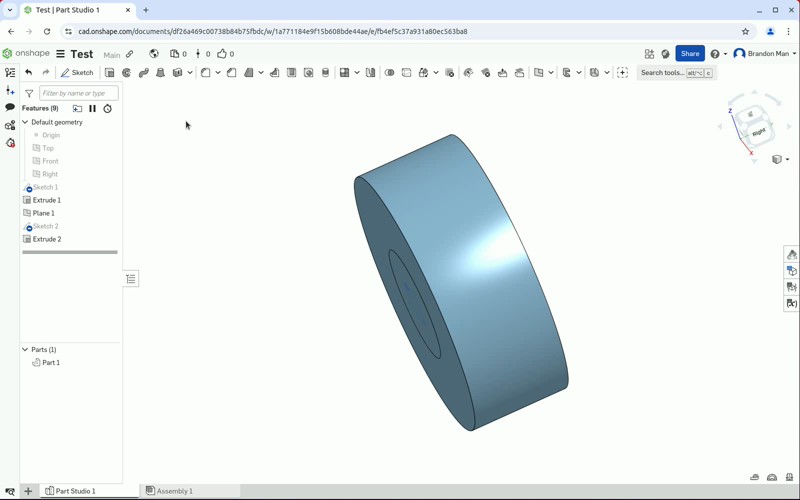
key(down, 2)
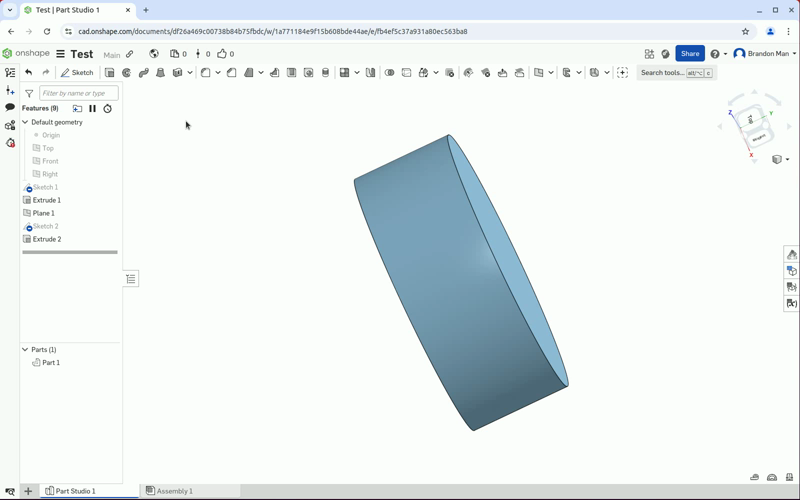
key(up, 2)
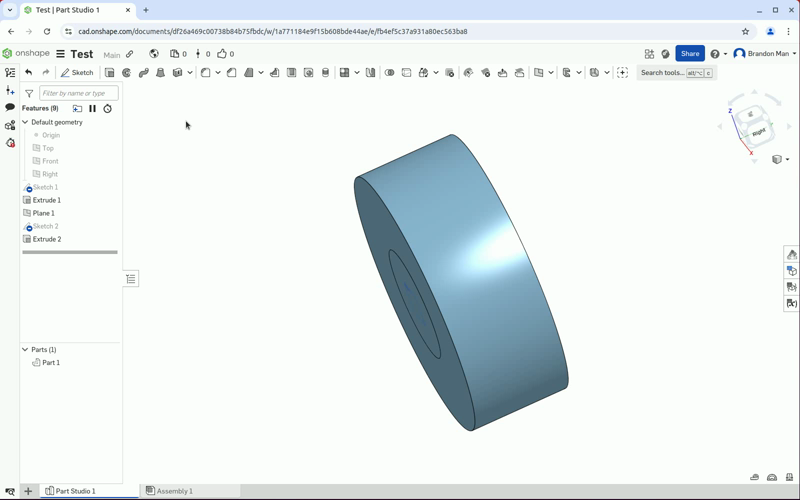
key(right, 2)
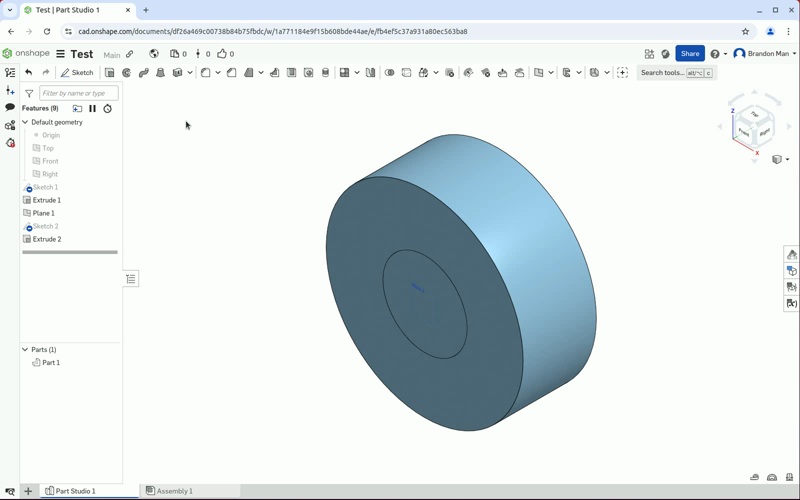
mouse_move(73, 189)
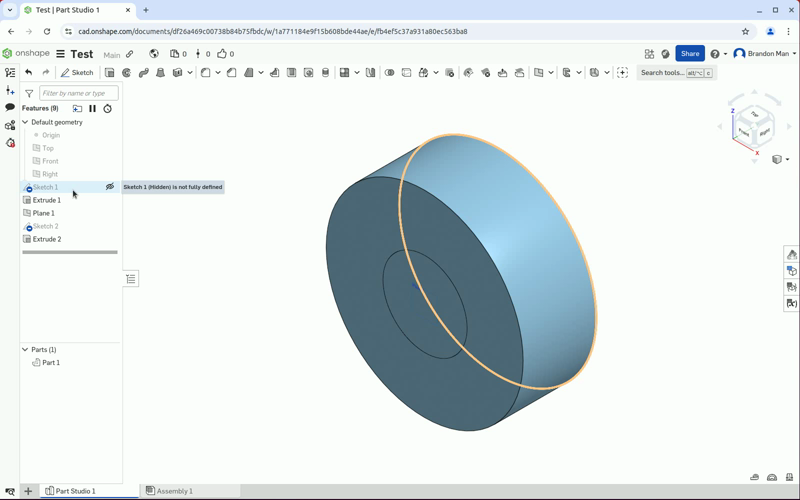
click(73, 189)